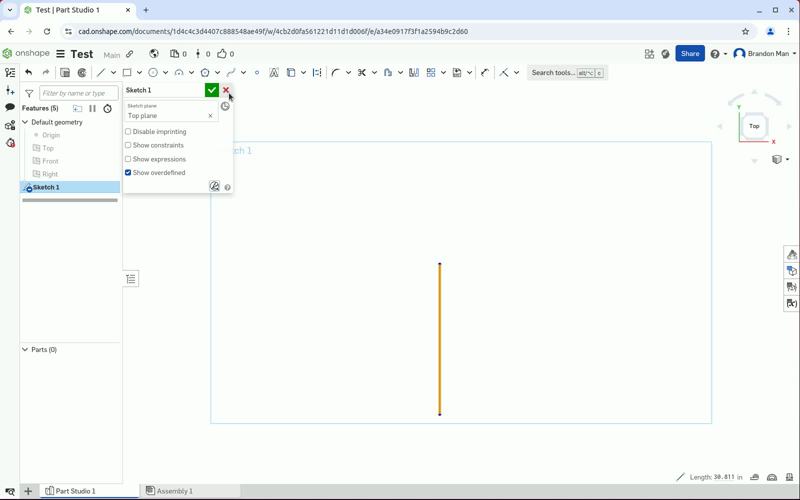
key(shift+h)
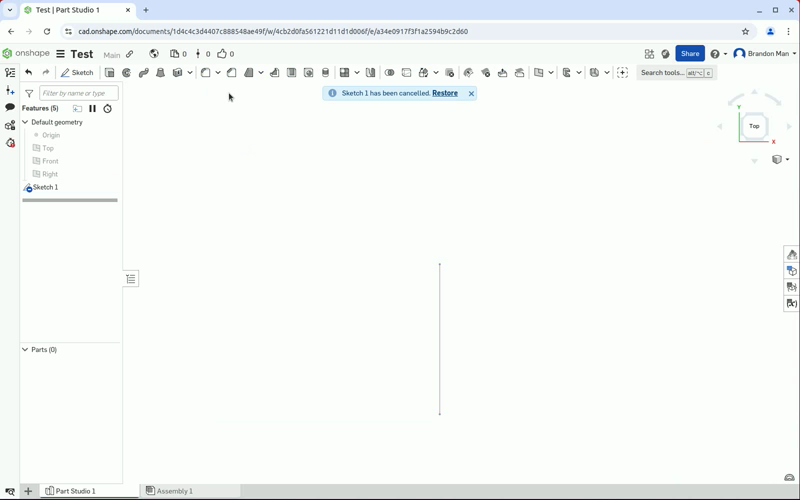
key(shift+s)
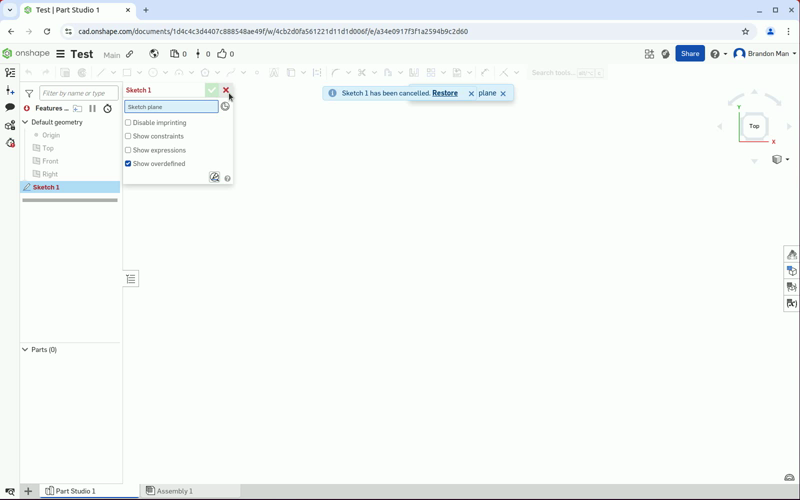
mouse_move(73, 150)
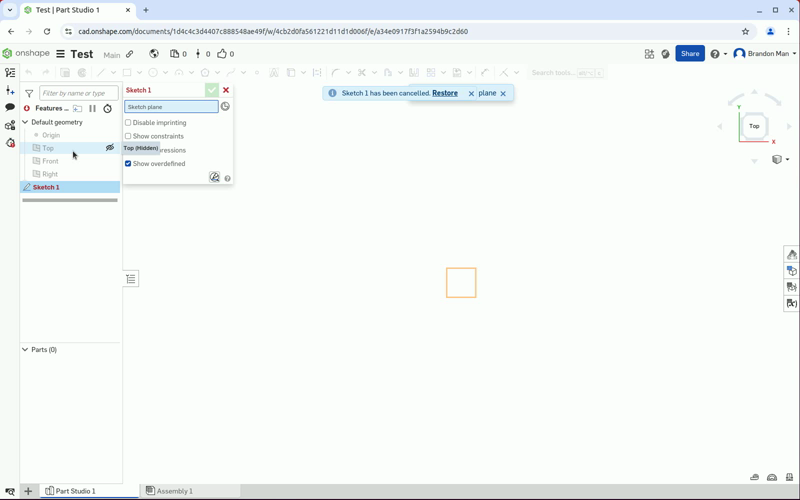
click(73, 150)
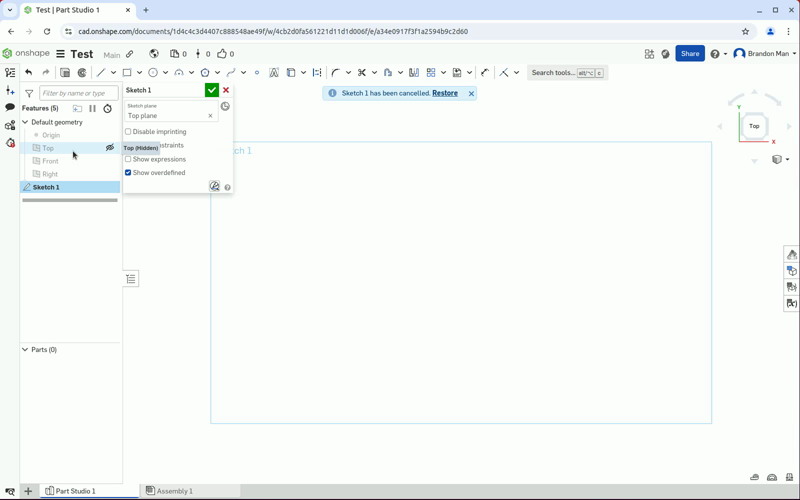
mouse_move(73, 352)
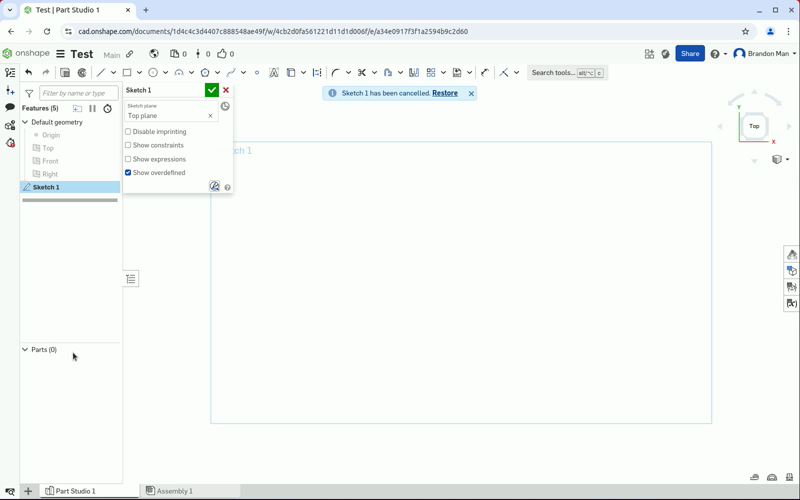
key(y)
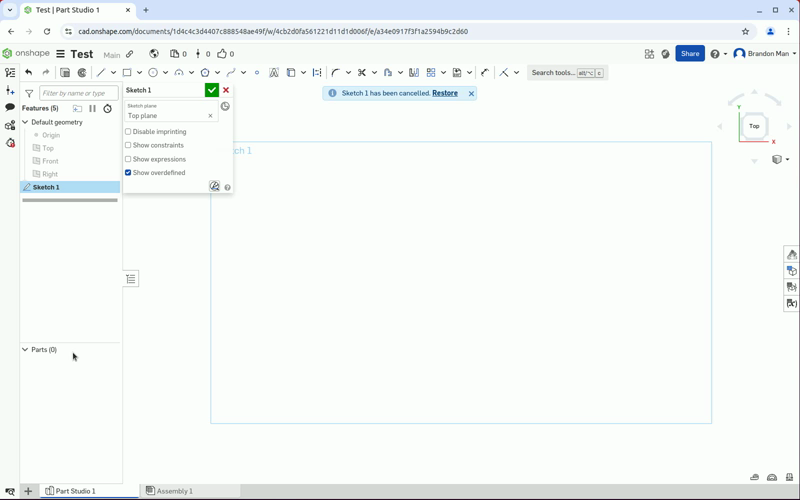
key(l)
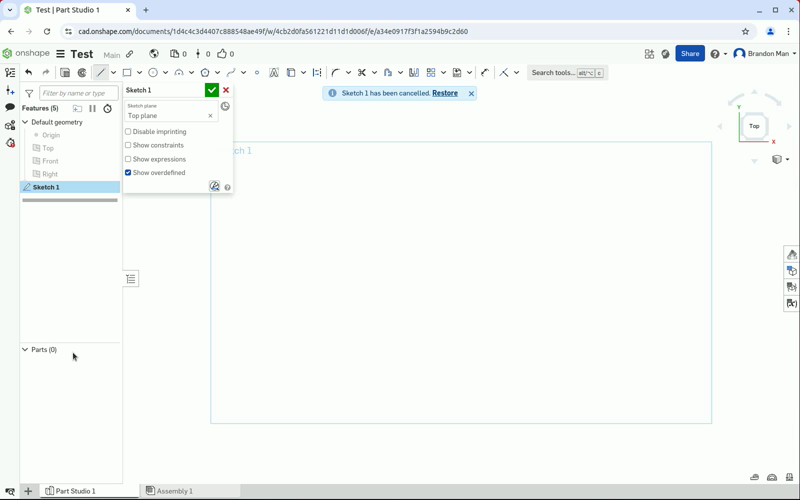
key_down(shift)
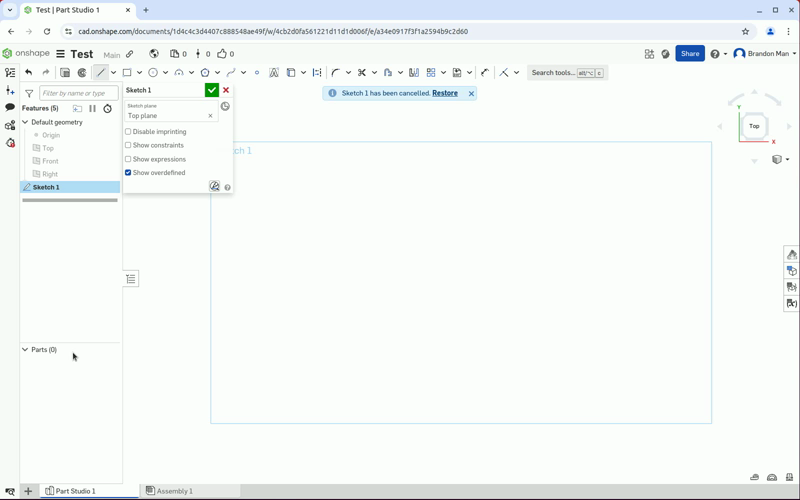
mouse_move(403, 241)
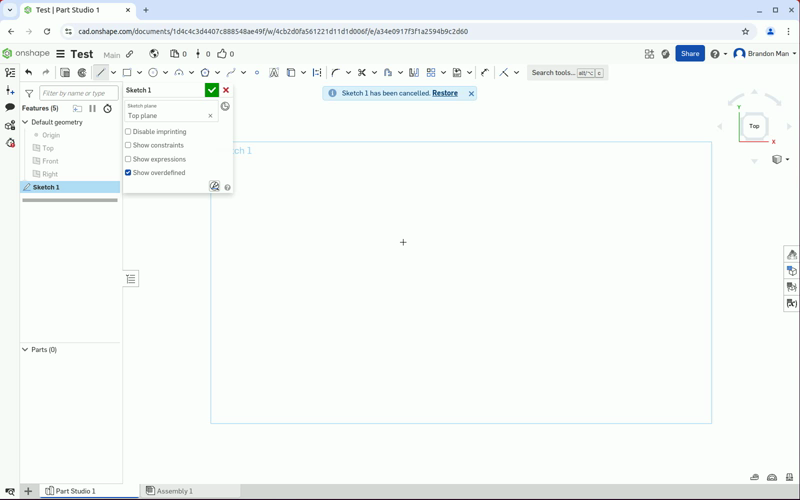
click(403, 241)
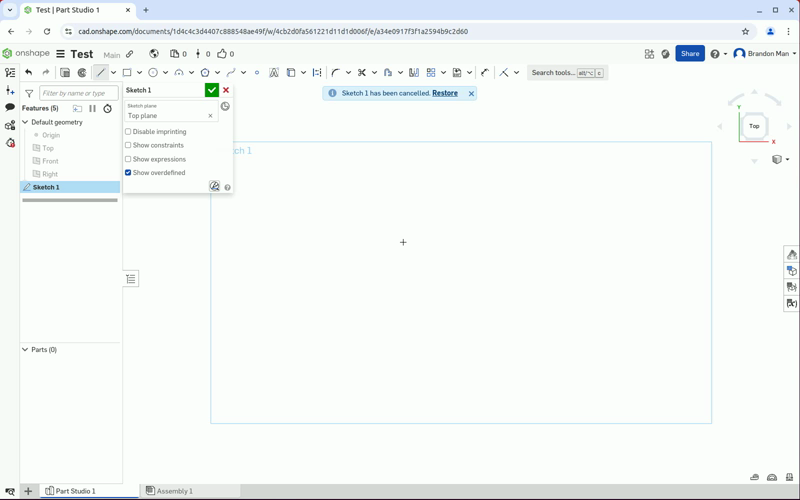
key_up(shift)
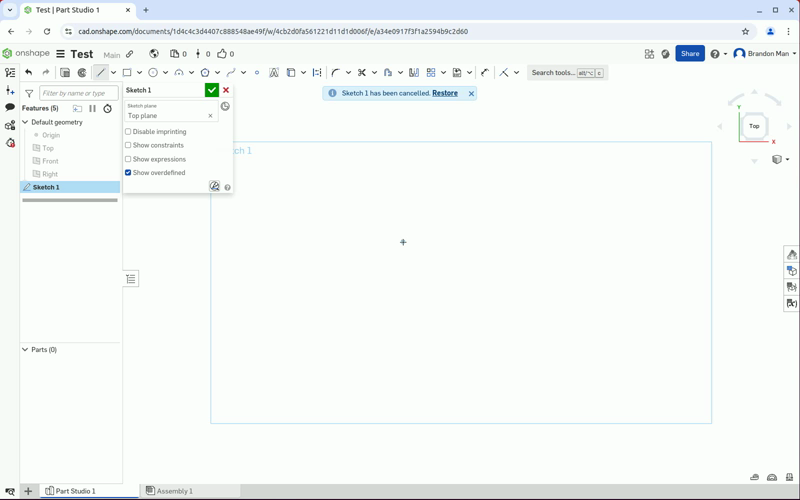
key_down(shift)
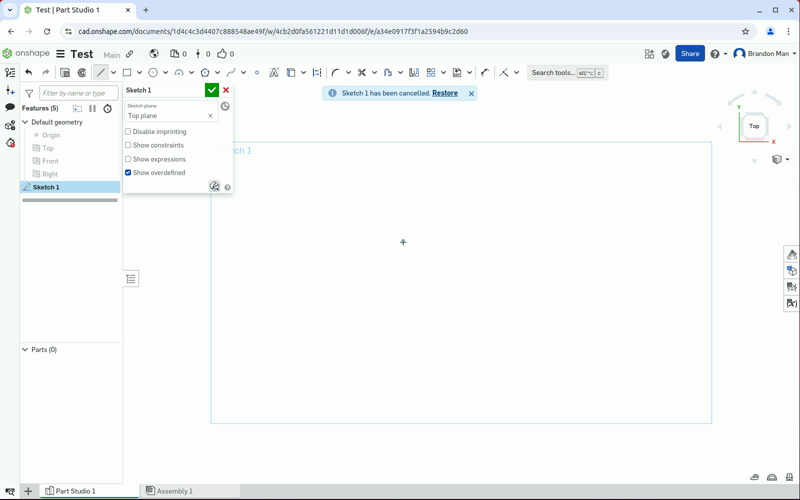
mouse_move(514, 241)
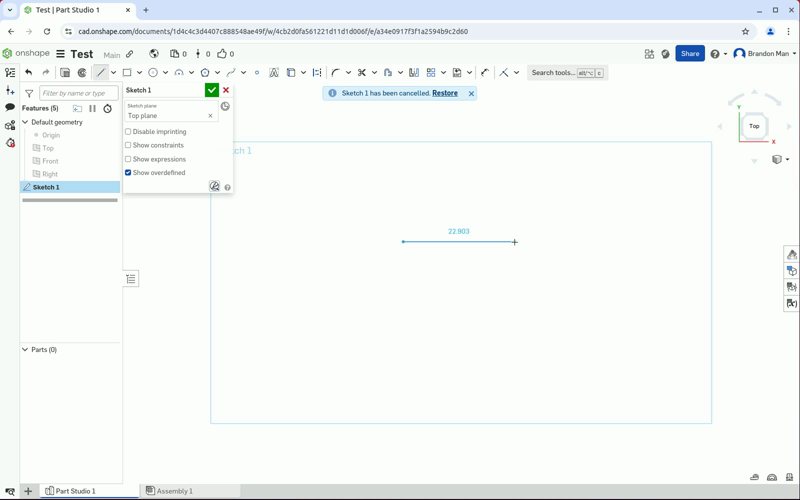
click(514, 241)
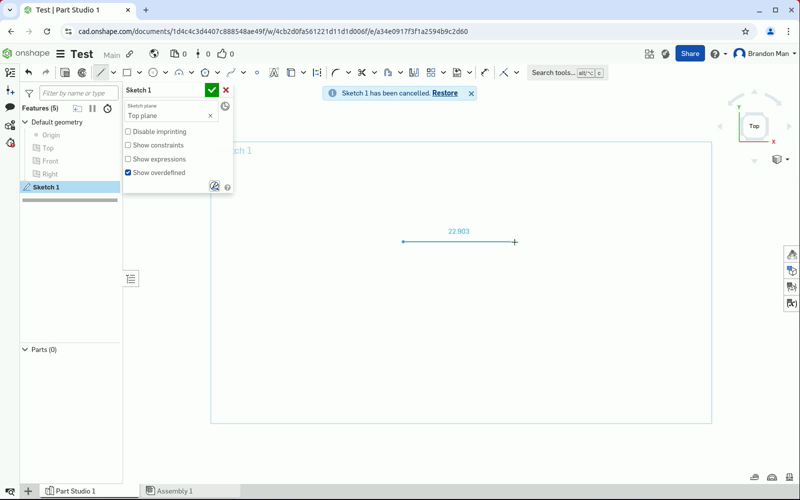
key_up(shift)
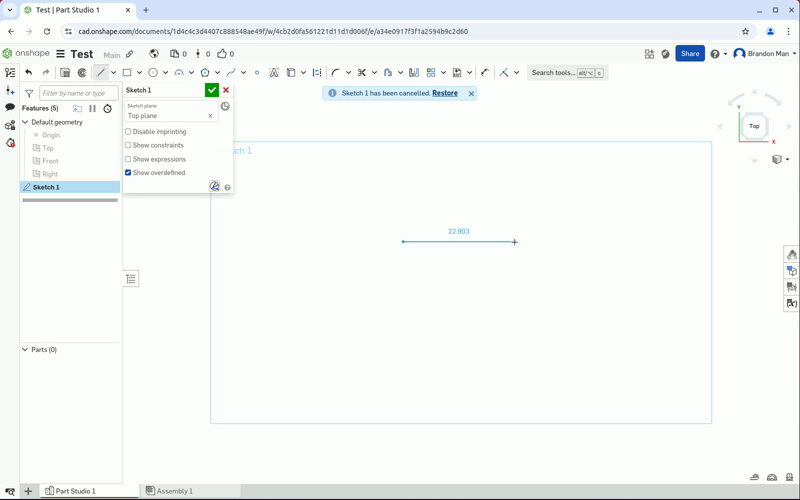
key_down(shift)
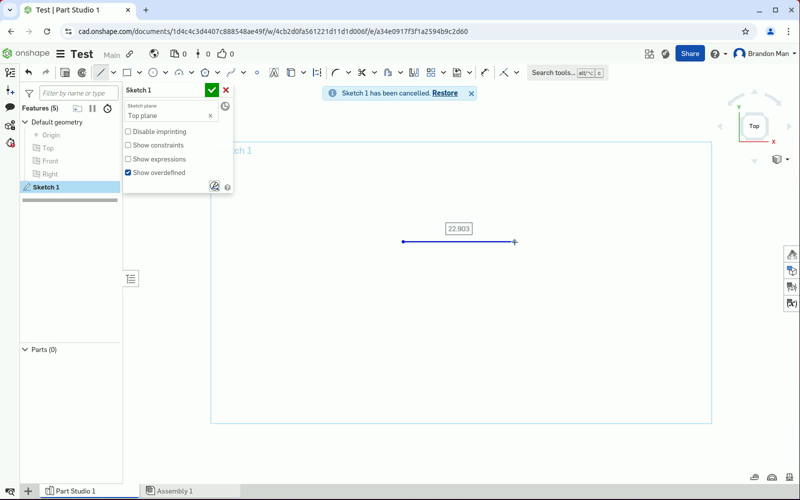
mouse_move(461, 170)
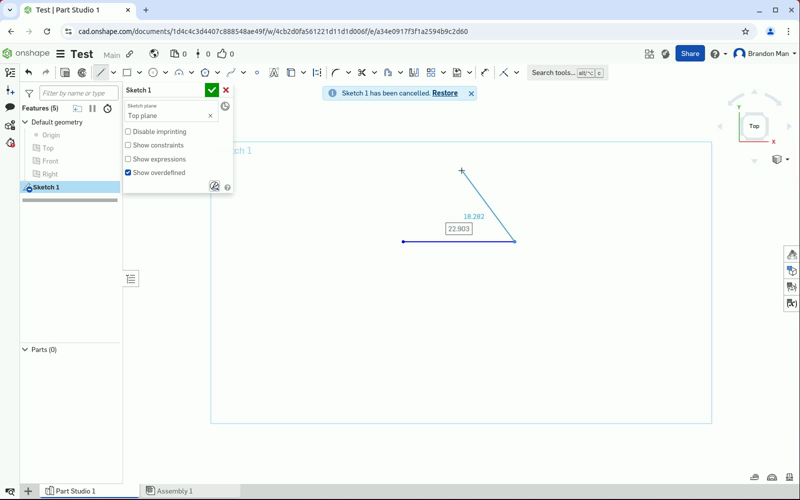
click(461, 170)
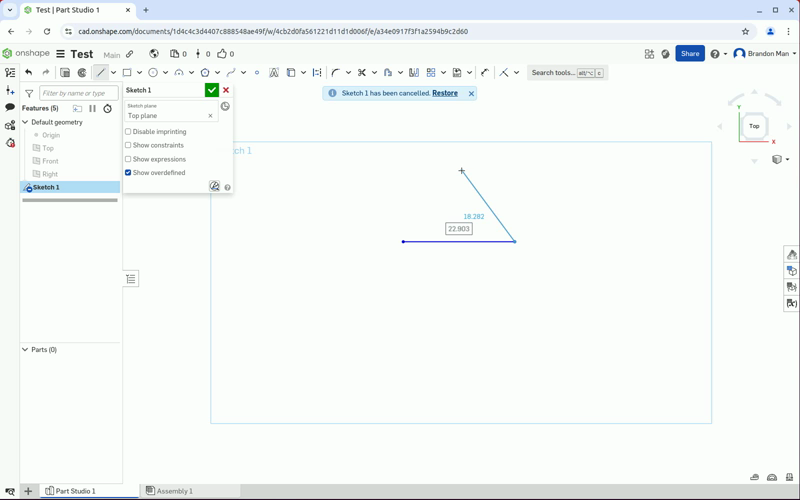
key_up(shift)
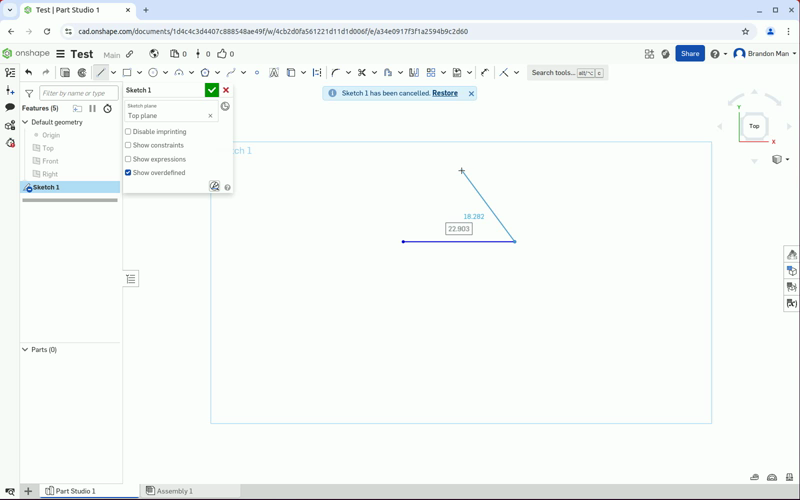
key_down(shift)
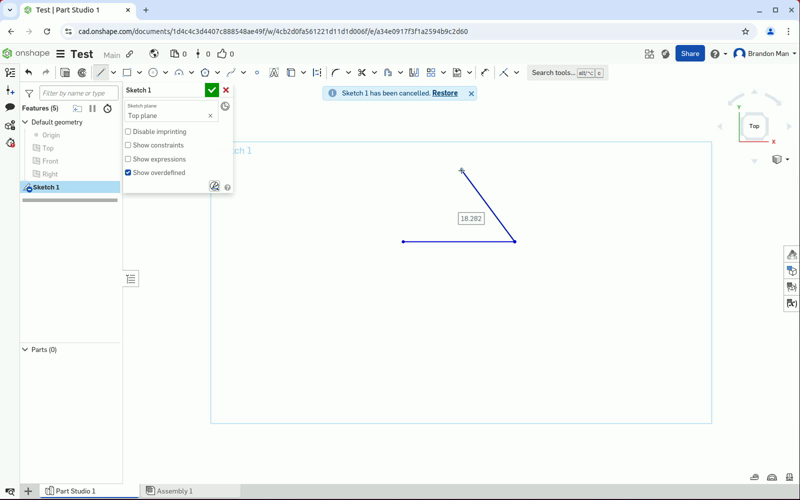
mouse_move(403, 241)
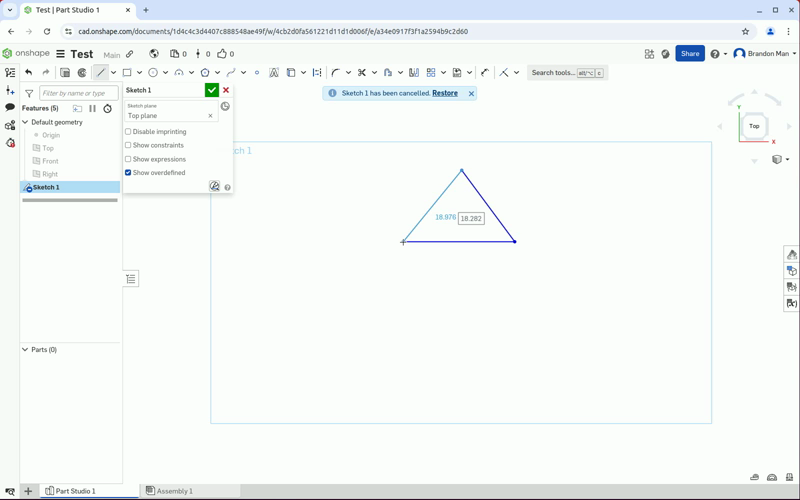
key_up(shift)
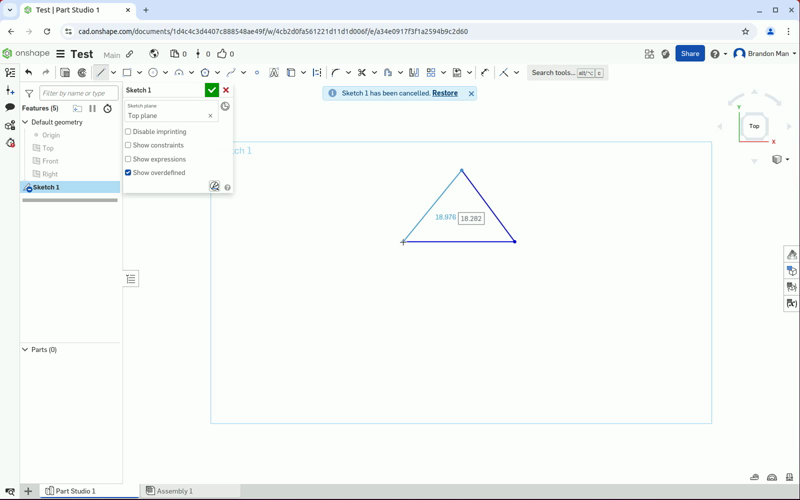
click(403, 241)
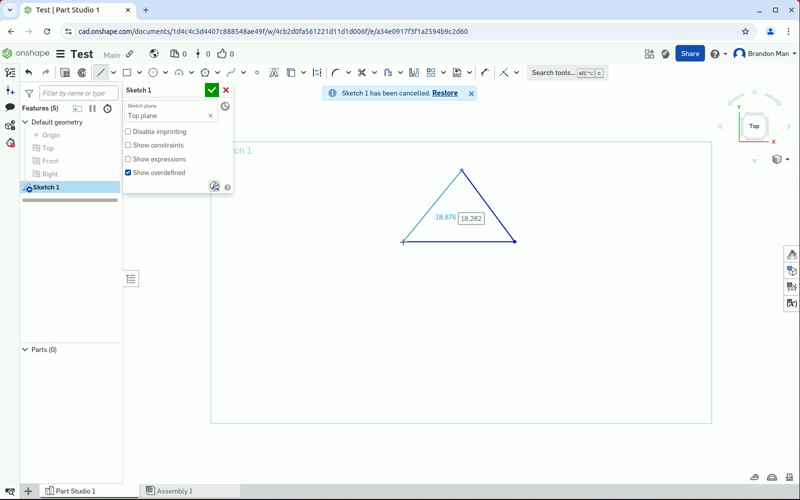
key(esc)
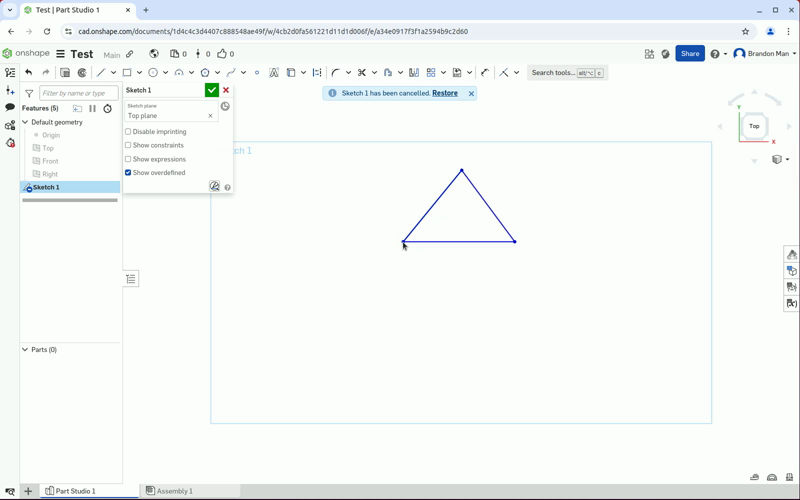
mouse_move(443, 238)
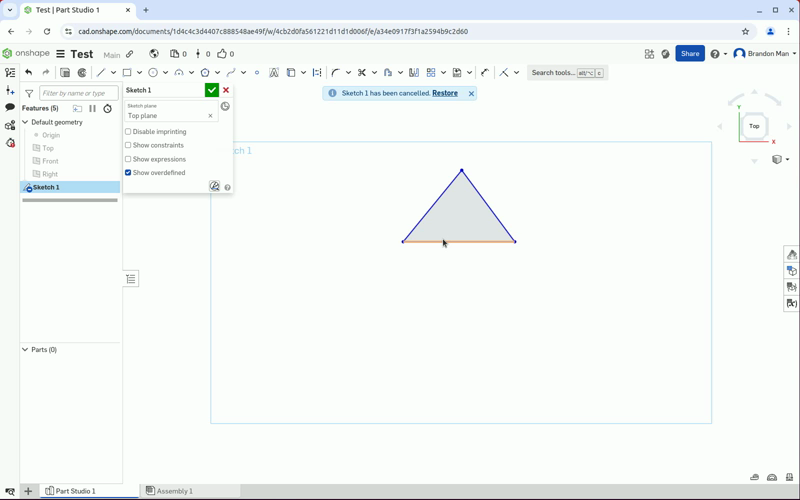
click(443, 238)
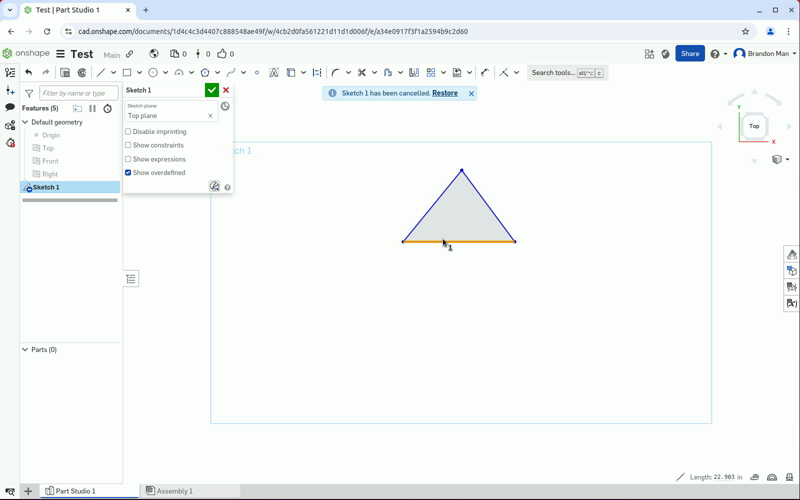
mouse_move(73, 352)
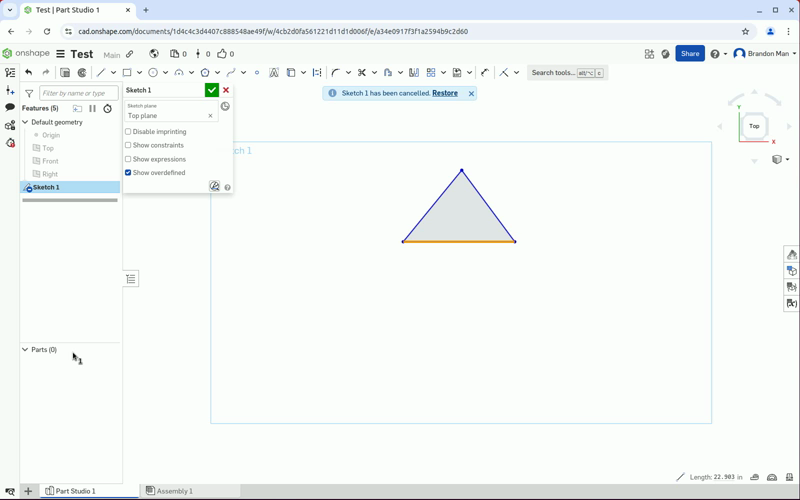
key(shift+y)
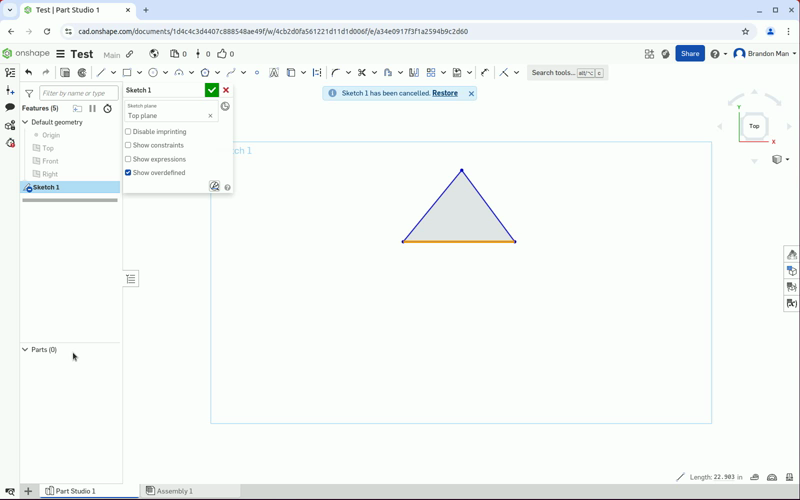
key(shift+e)
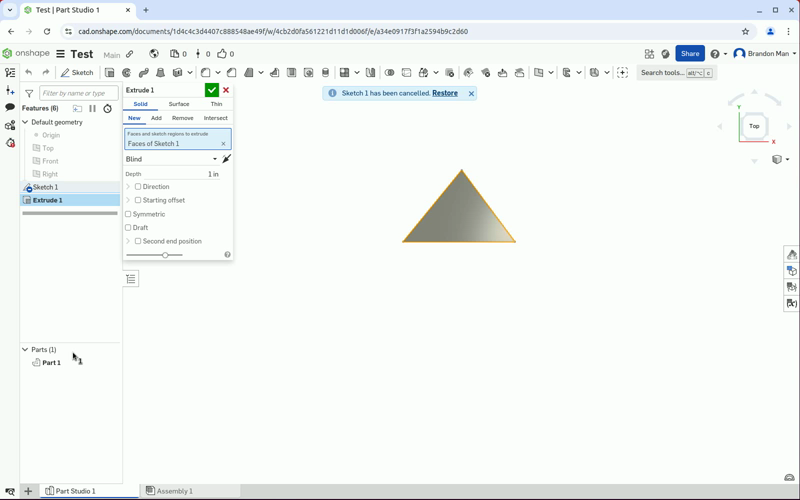
mouse_move(143, 106)
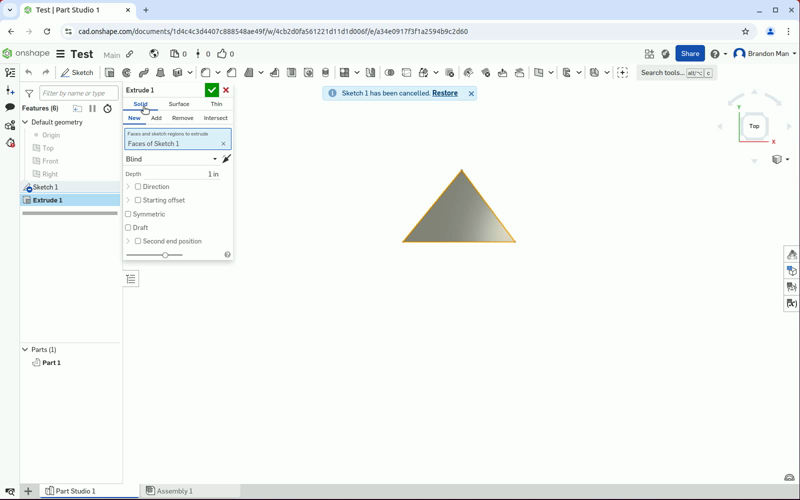
click(143, 106)
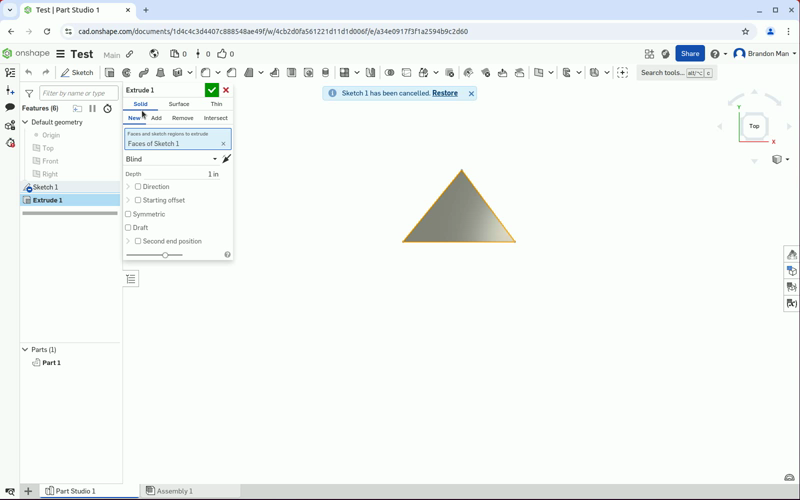
mouse_move(137, 120)
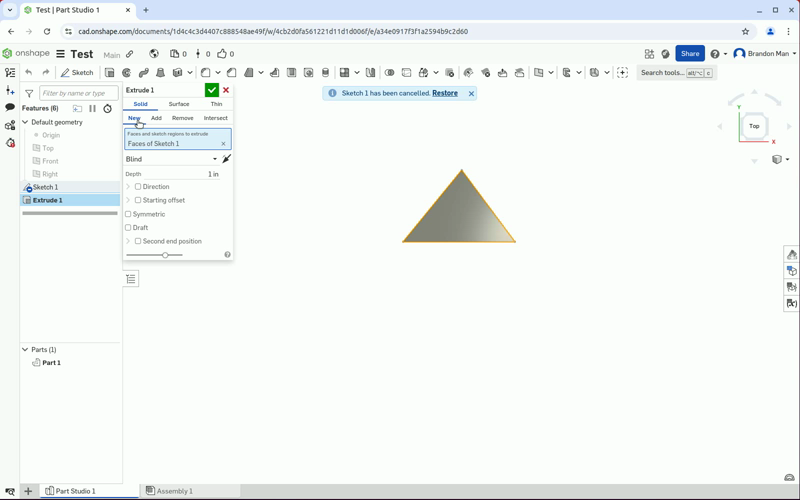
click(137, 120)
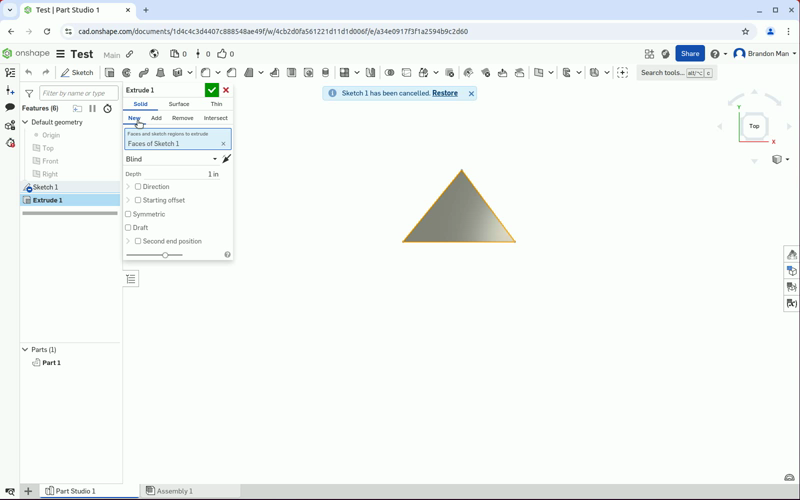
key(tab, 4)
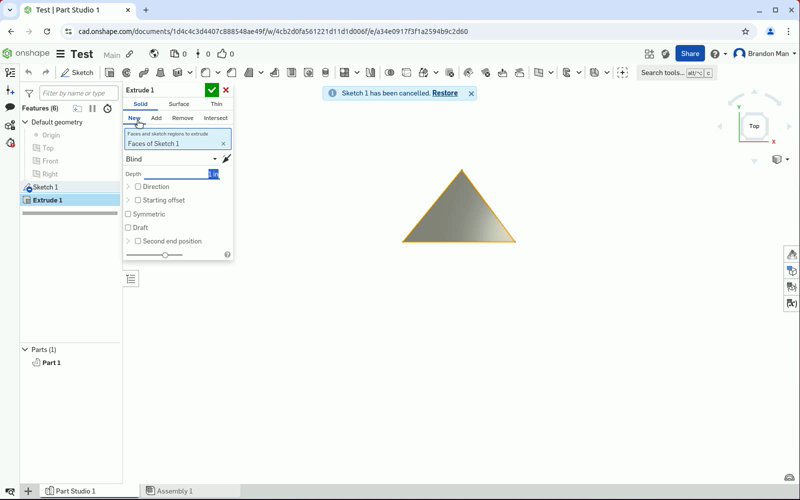
text(14.443)
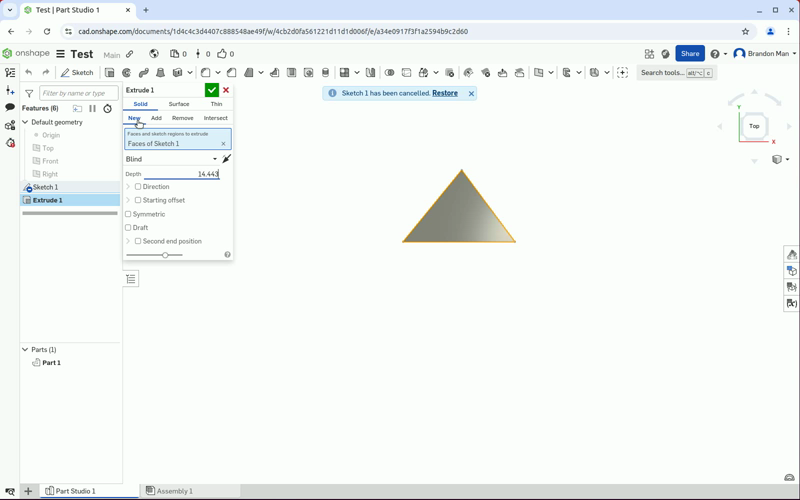
key(enter)
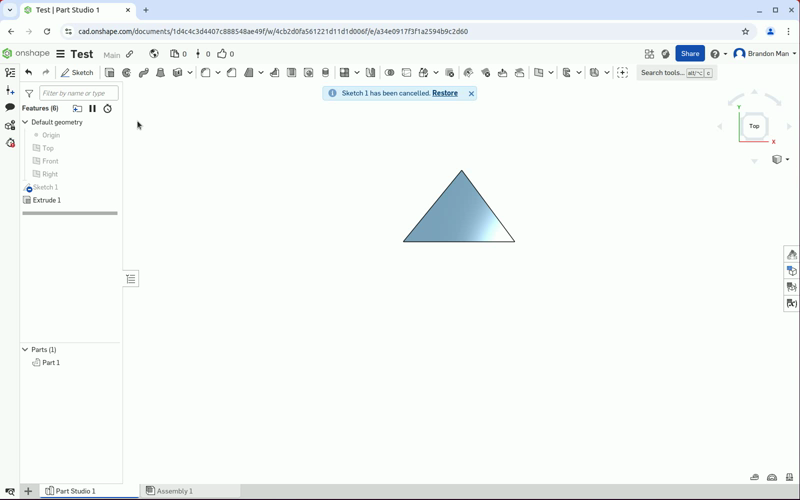
key(shift+h)
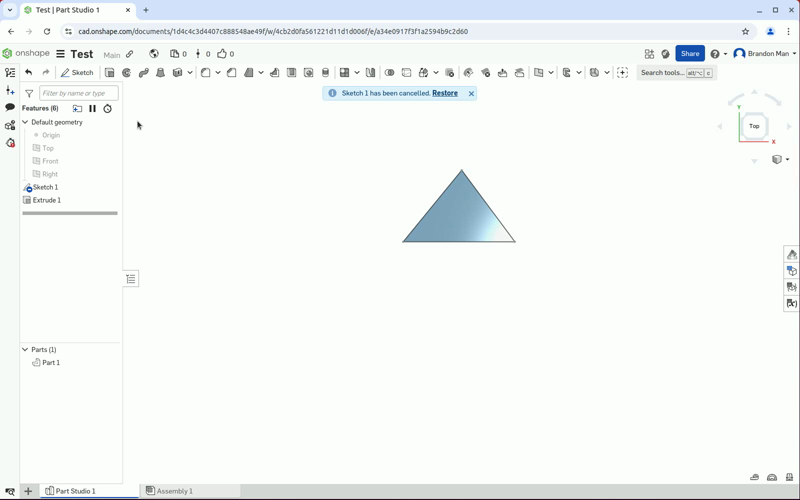
key(shift+h)
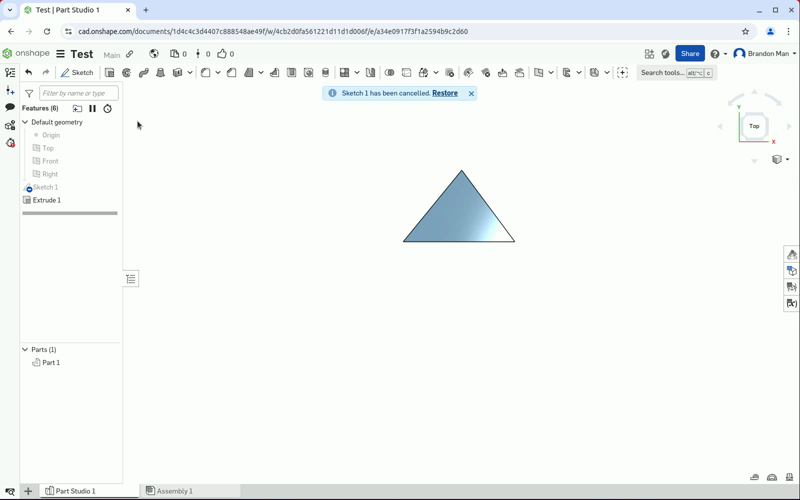
mouse_move(73, 189)
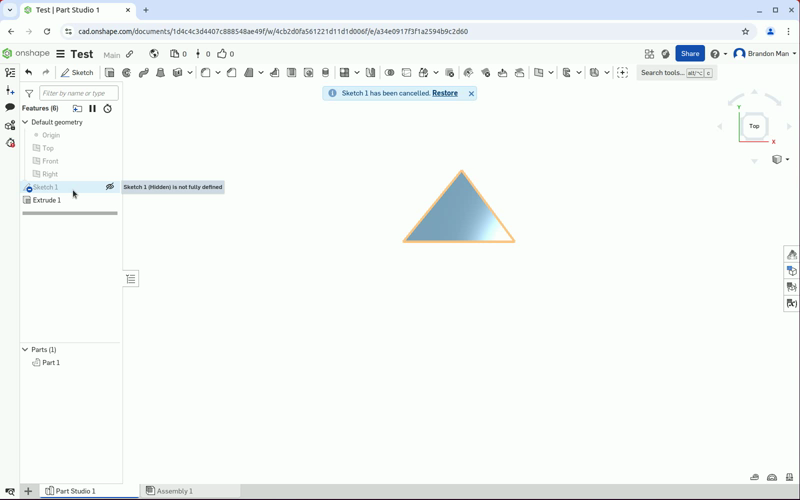
click(73, 189)
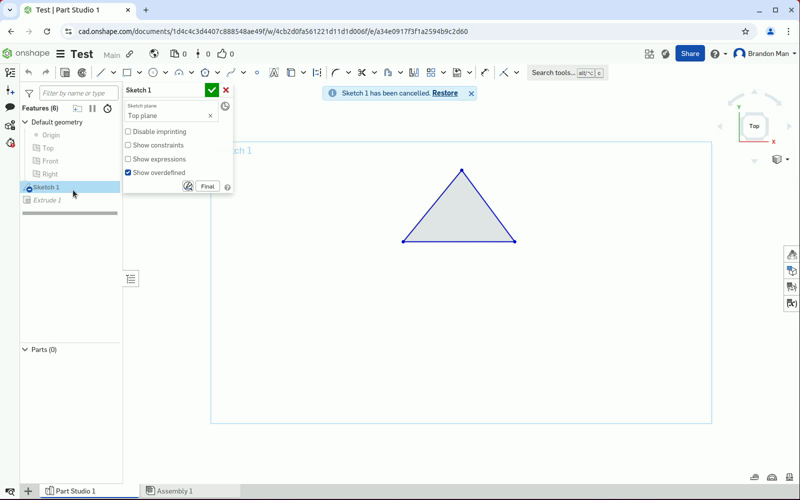
mouse_move(229, 92)
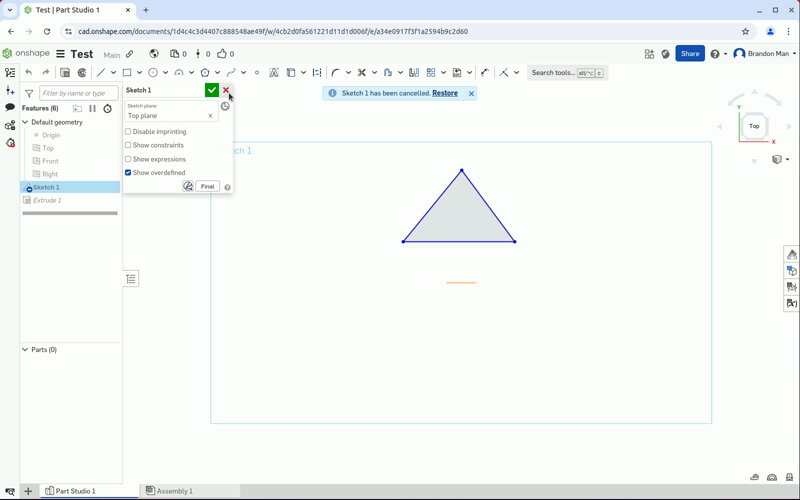
click(229, 92)
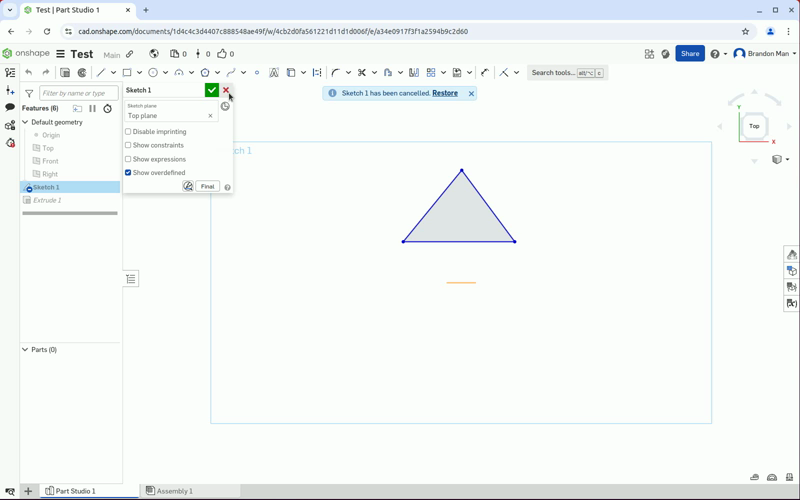
key(shift+s)
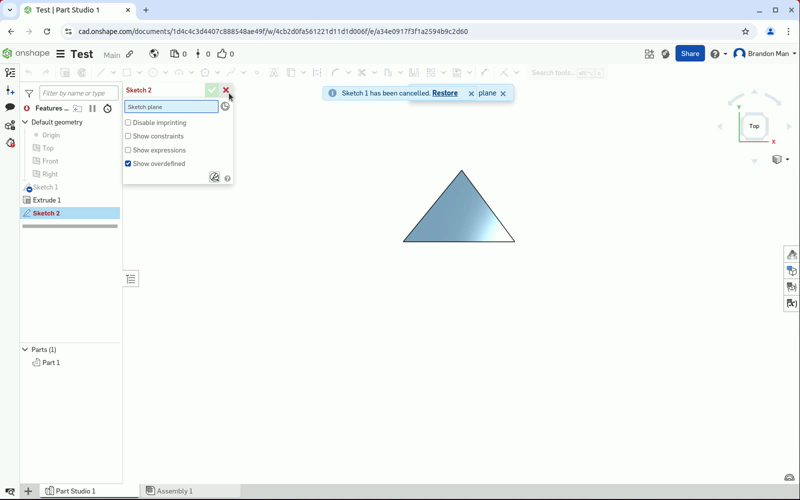
mouse_move(73, 150)
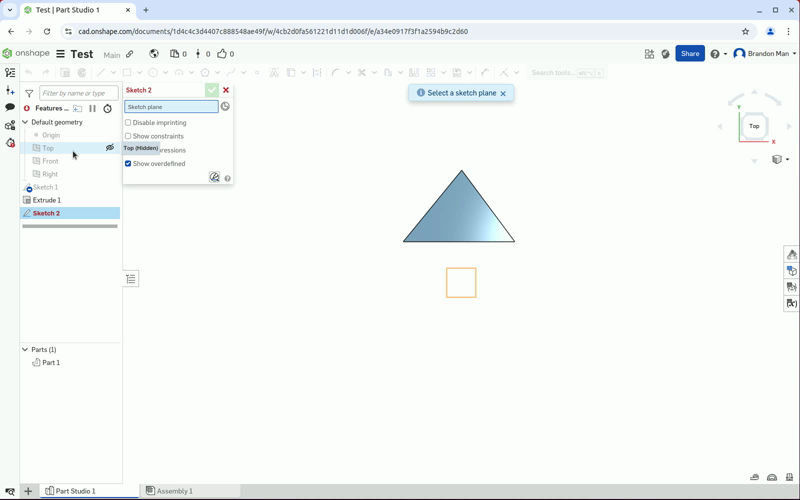
click(73, 150)
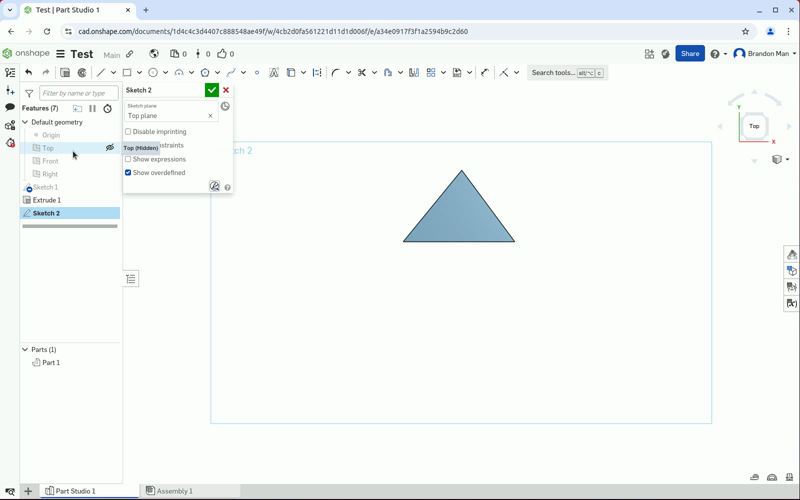
mouse_move(73, 352)
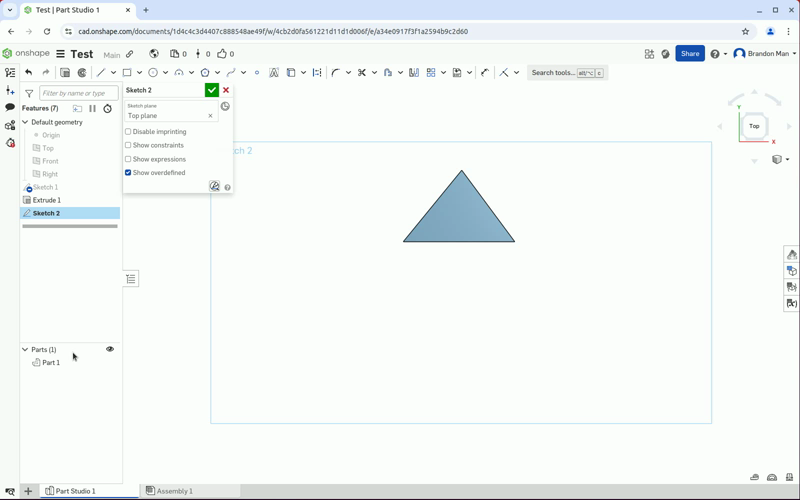
key(y)
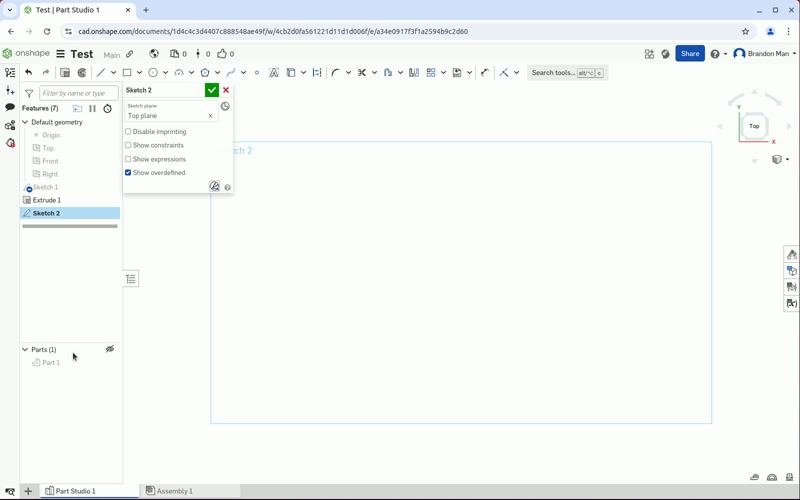
key(l)
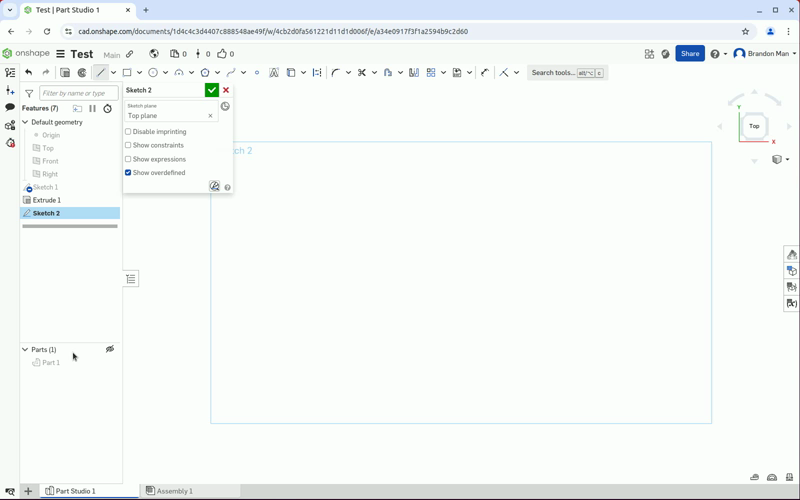
key_down(shift)
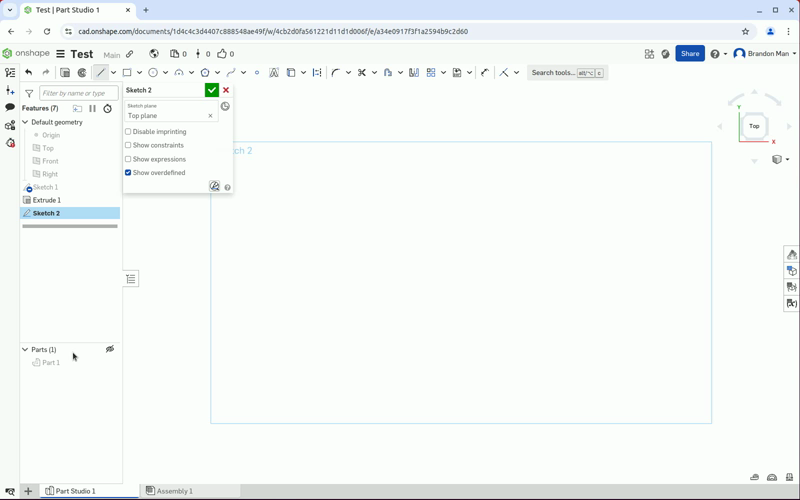
mouse_move(403, 241)
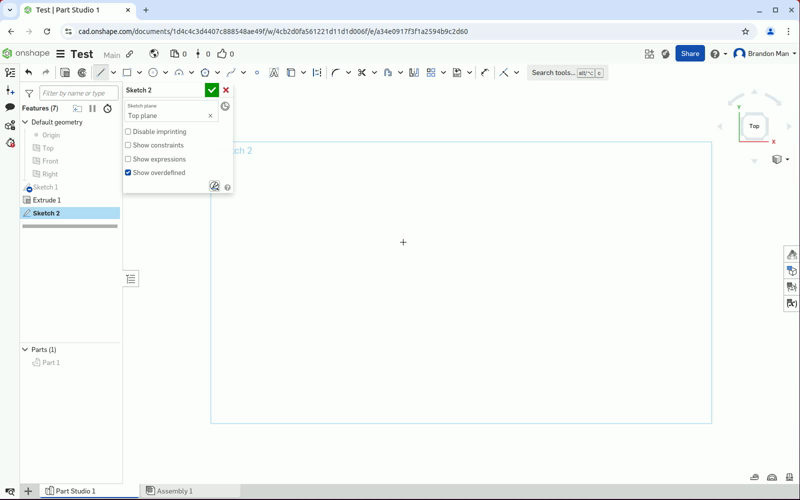
click(403, 241)
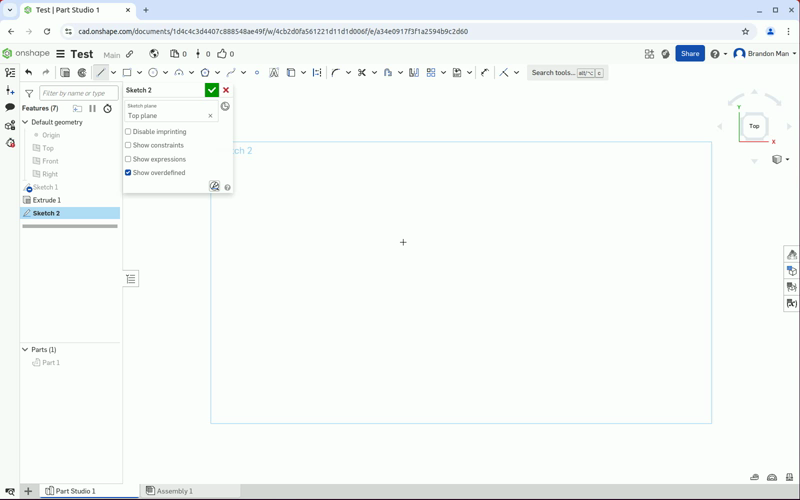
key_up(shift)
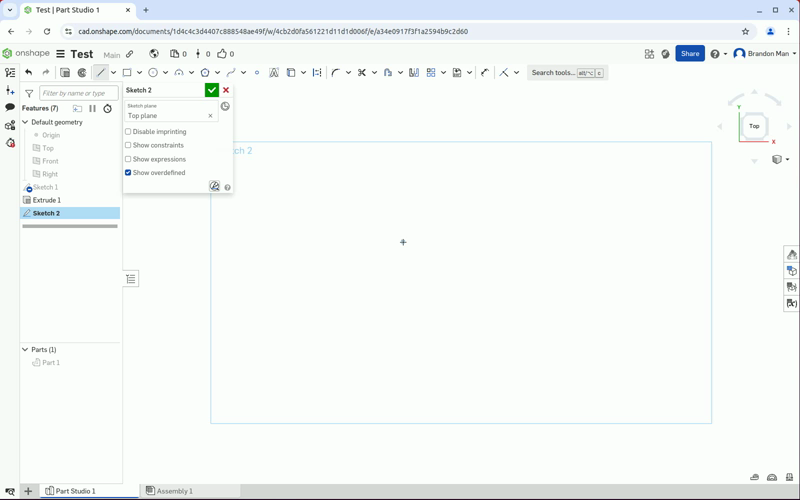
key_down(shift)
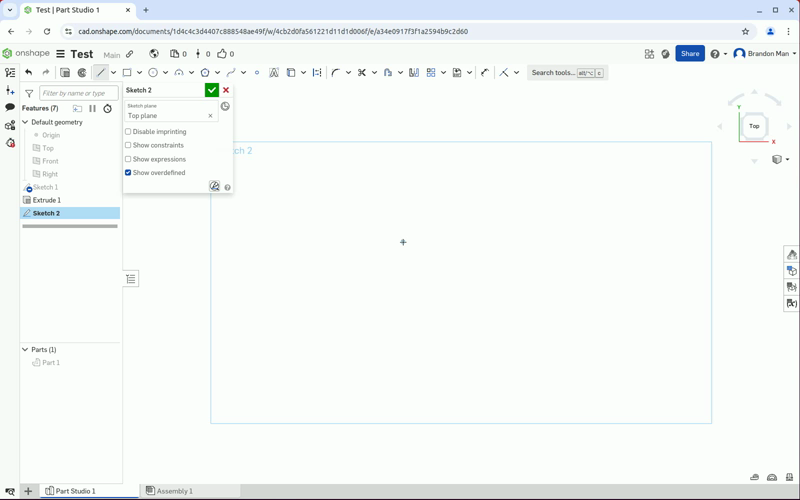
mouse_move(461, 312)
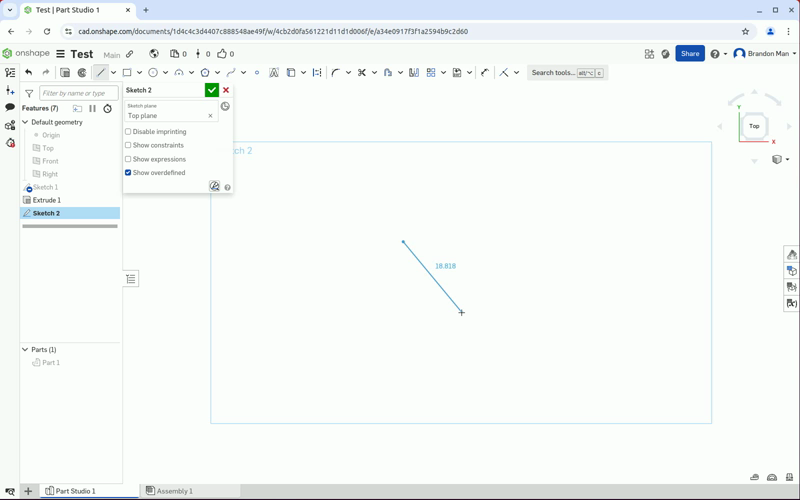
click(461, 312)
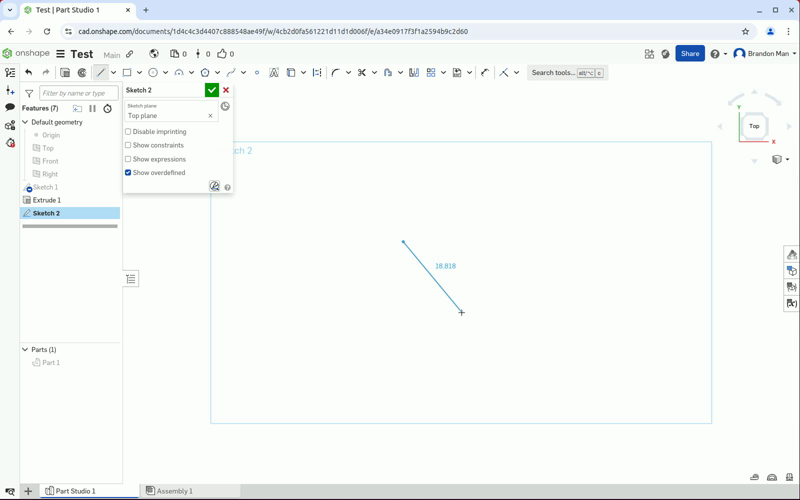
key_up(shift)
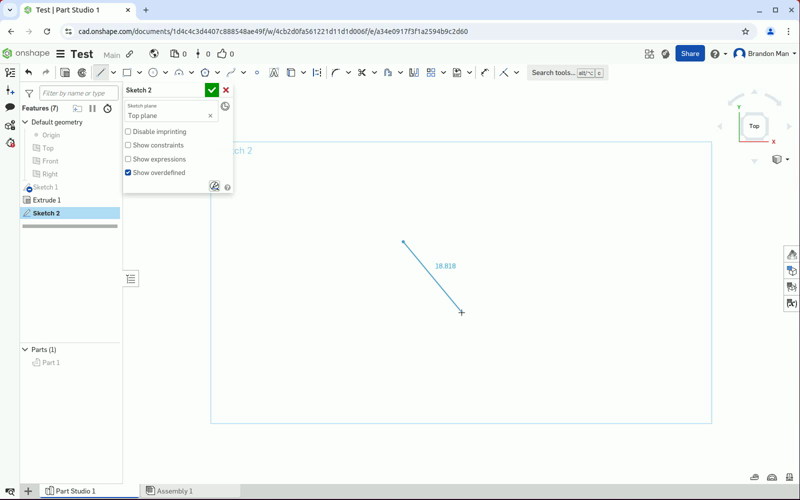
key_down(shift)
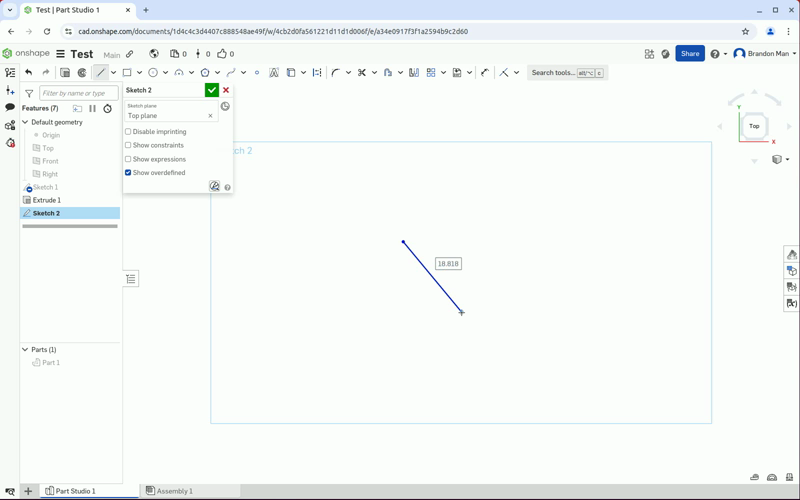
mouse_move(514, 241)
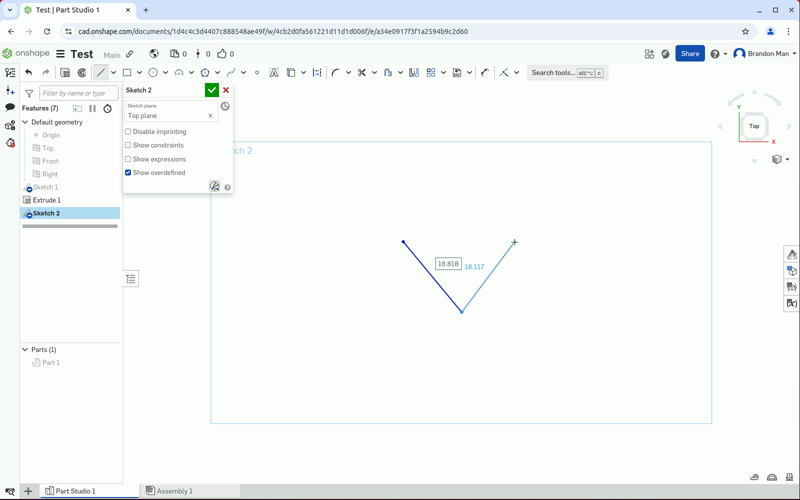
click(514, 241)
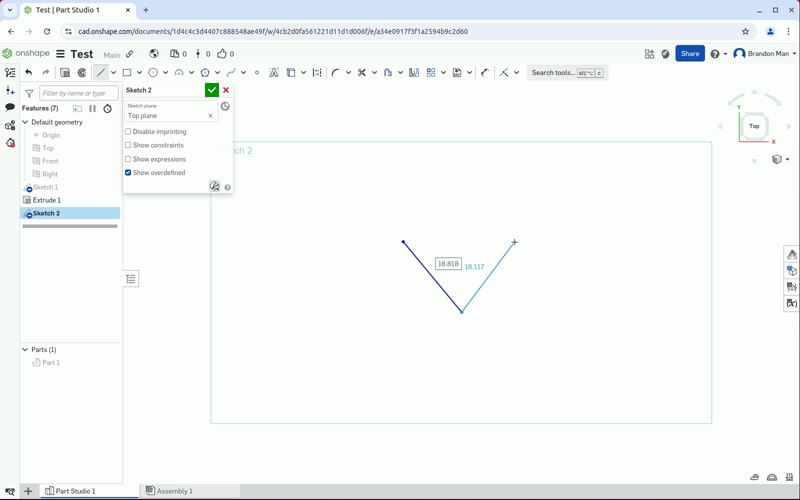
key_up(shift)
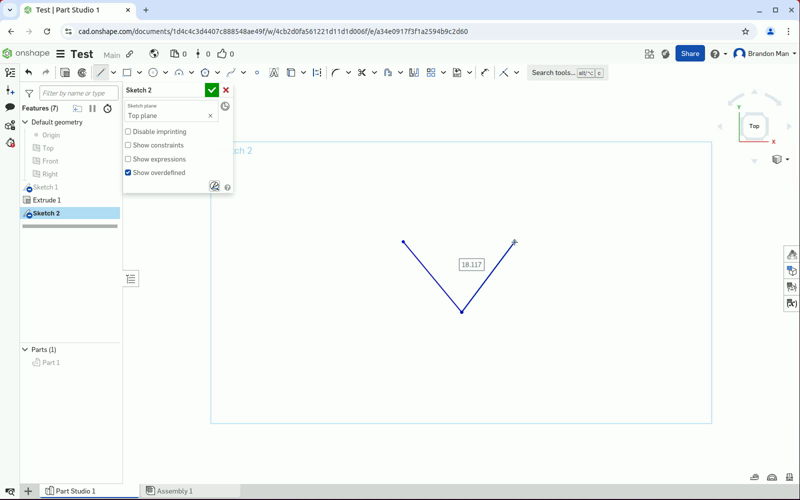
key_down(shift)
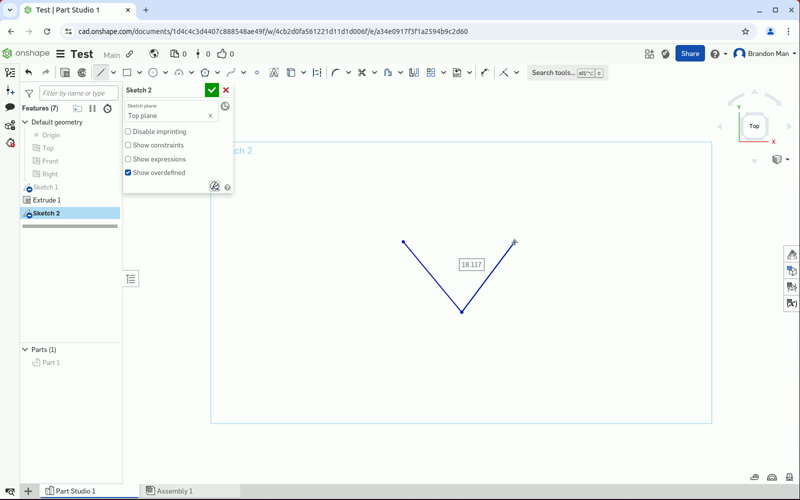
mouse_move(403, 241)
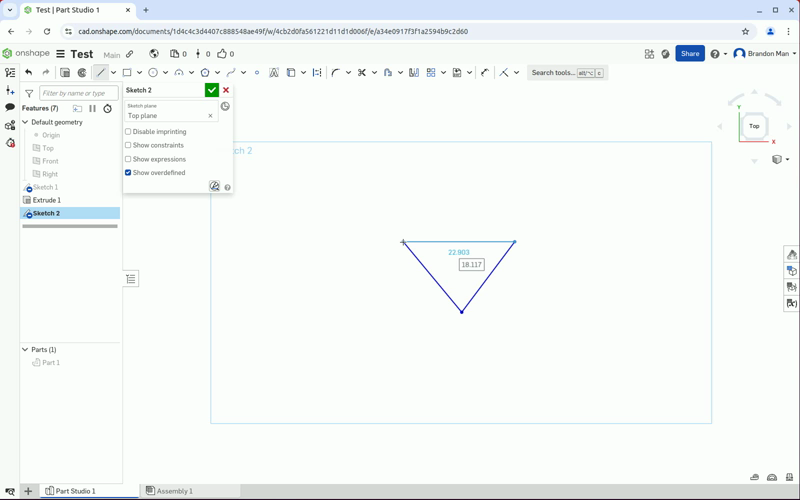
key_up(shift)
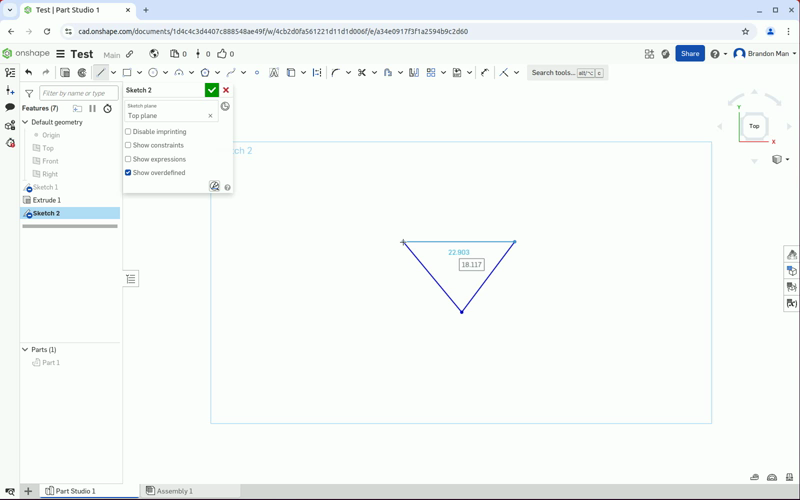
click(403, 241)
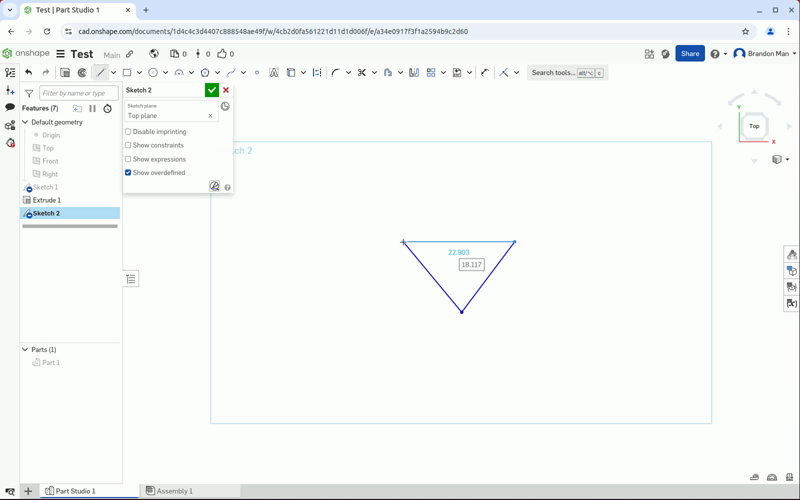
key(esc)
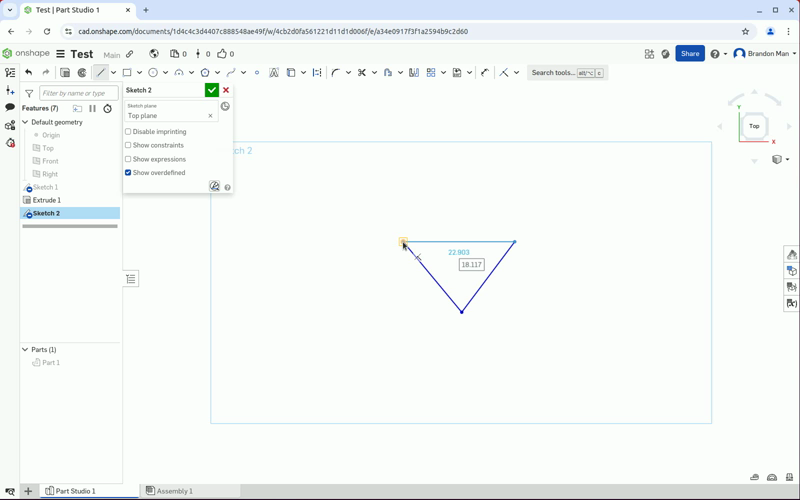
mouse_move(499, 251)
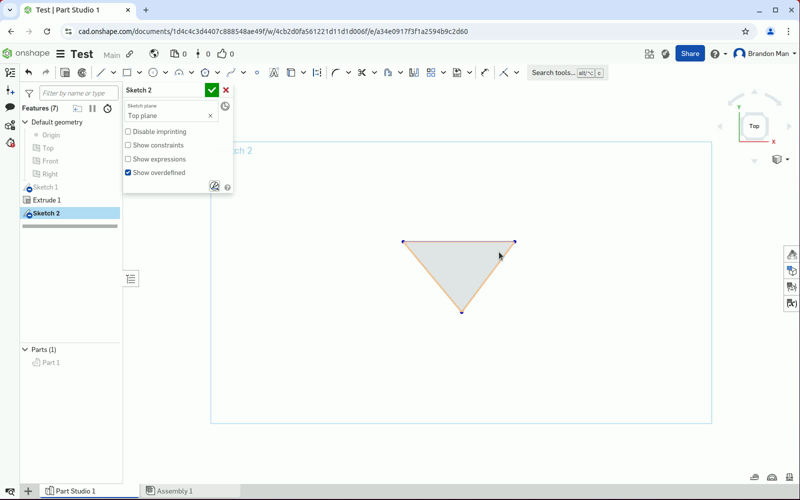
click(499, 251)
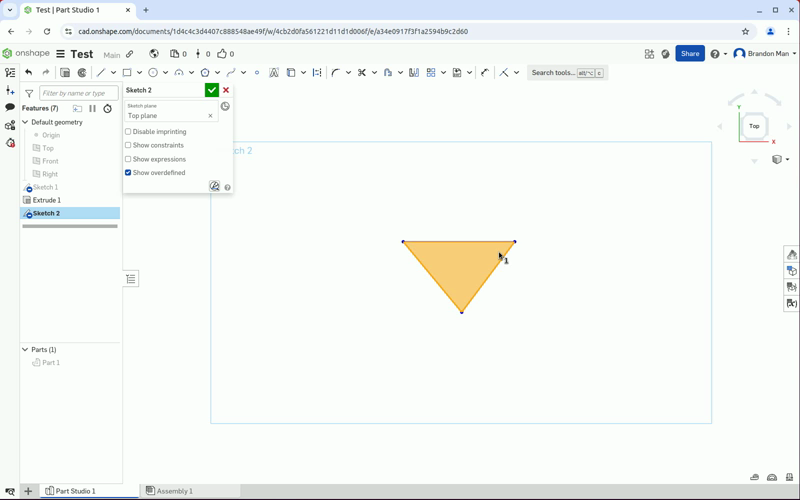
mouse_move(73, 352)
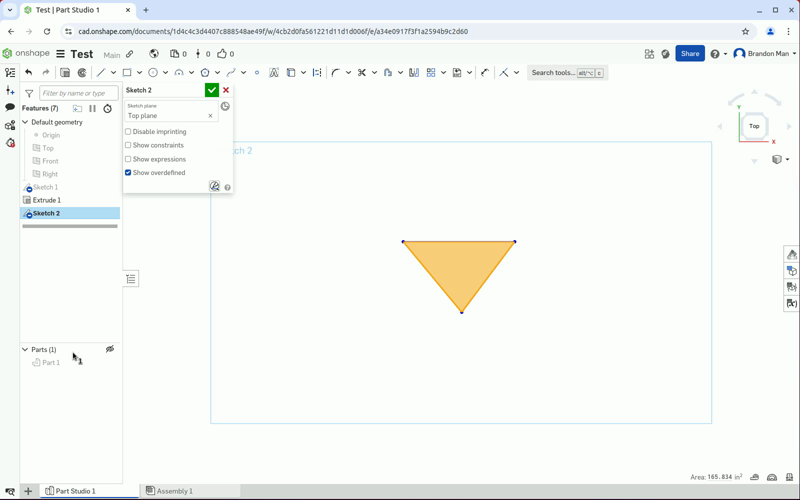
key(shift+y)
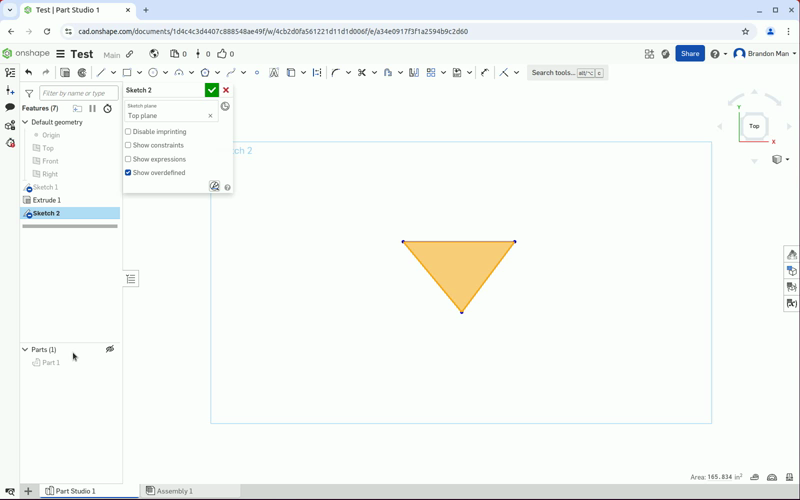
key(shift+e)
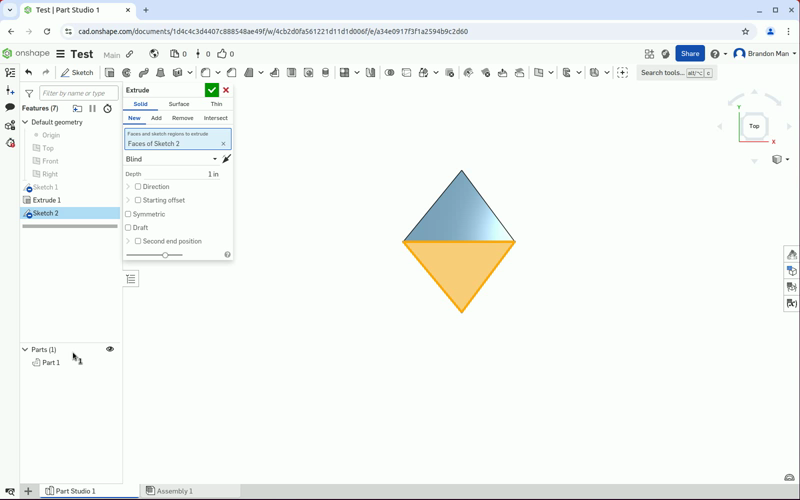
mouse_move(143, 106)
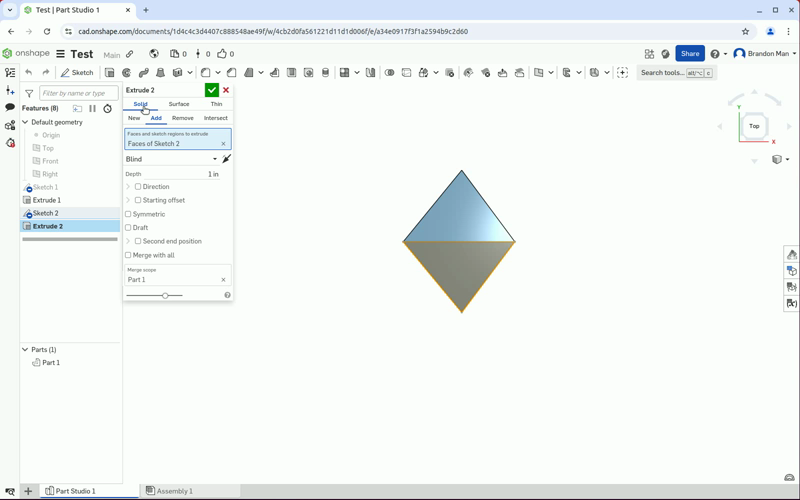
click(143, 106)
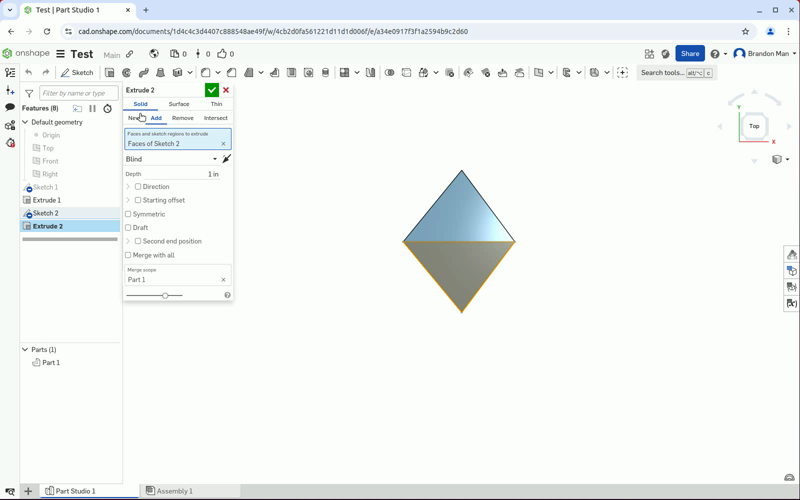
mouse_move(137, 120)
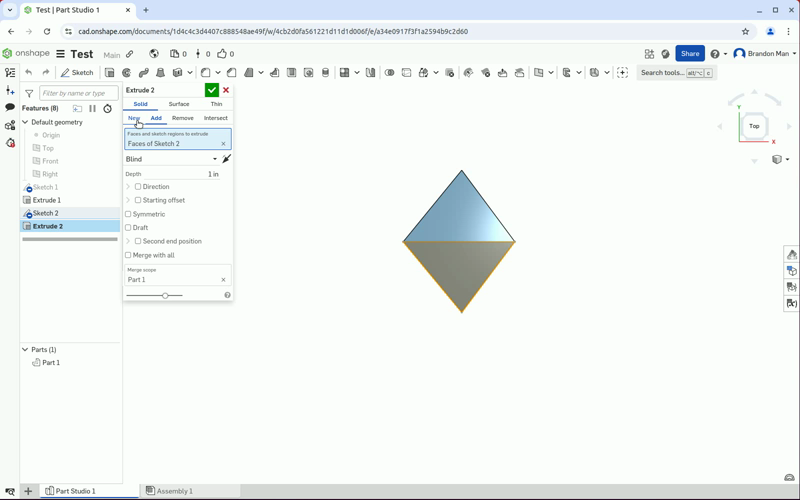
click(137, 120)
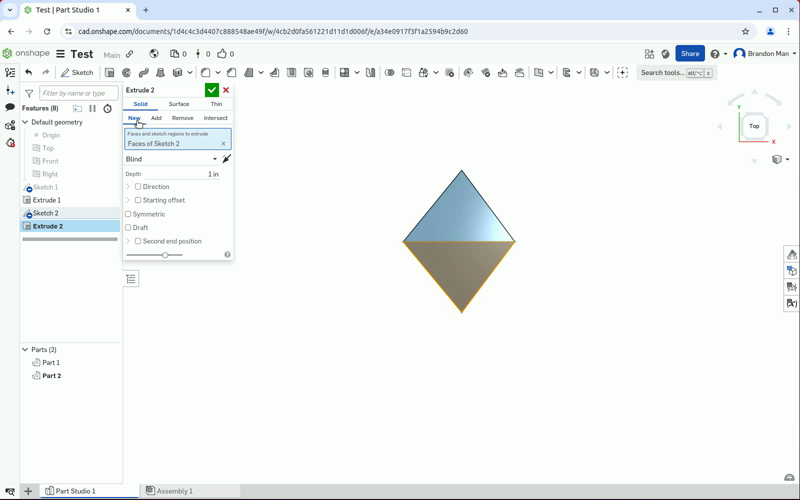
key(tab, 4)
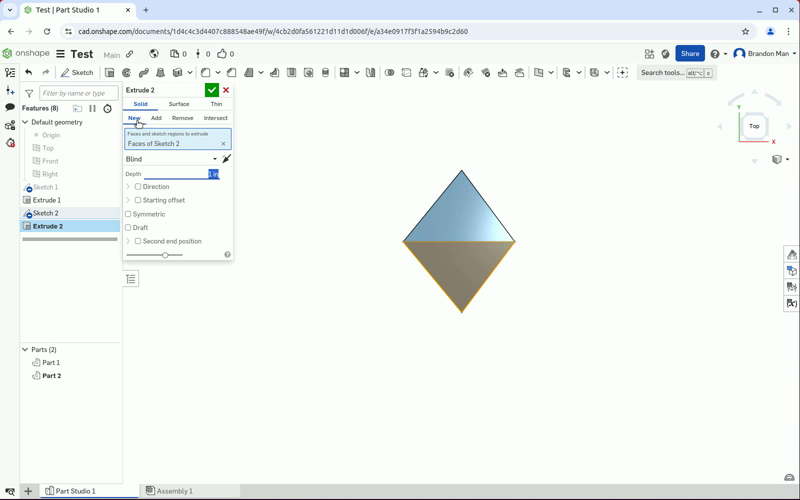
text(14.443)
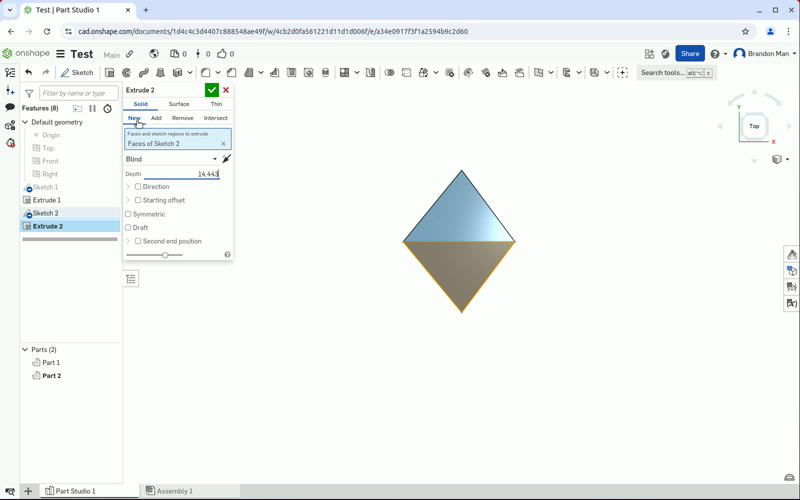
key(enter)
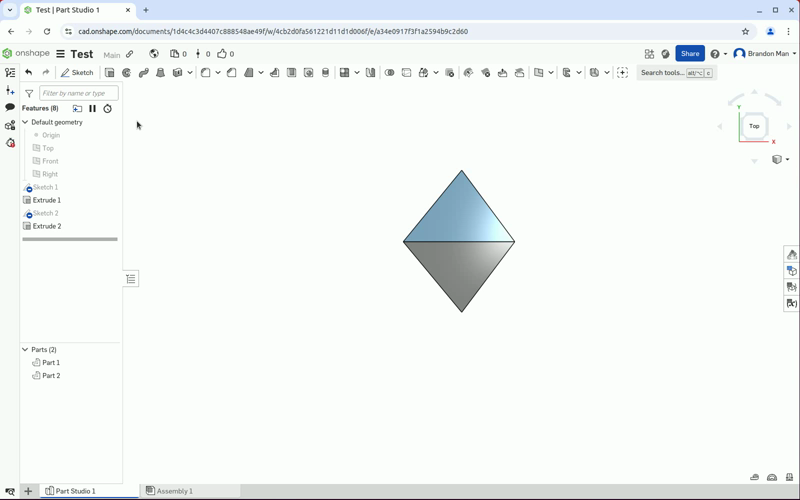
key(shift+h)
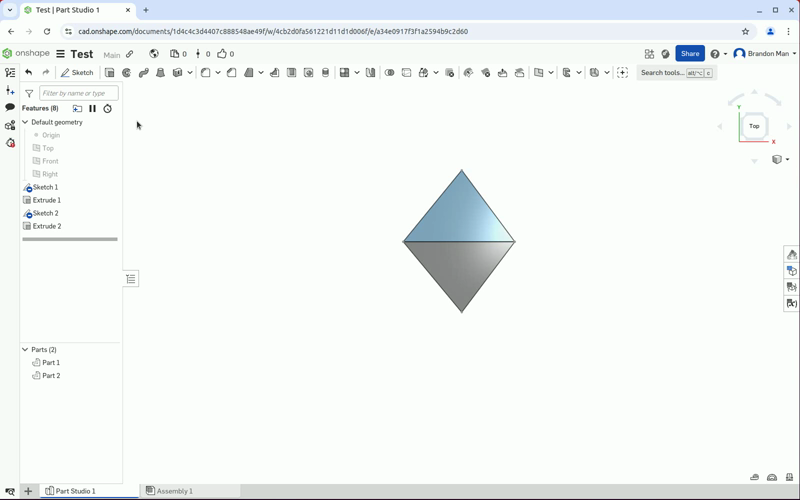
key(shift+h)
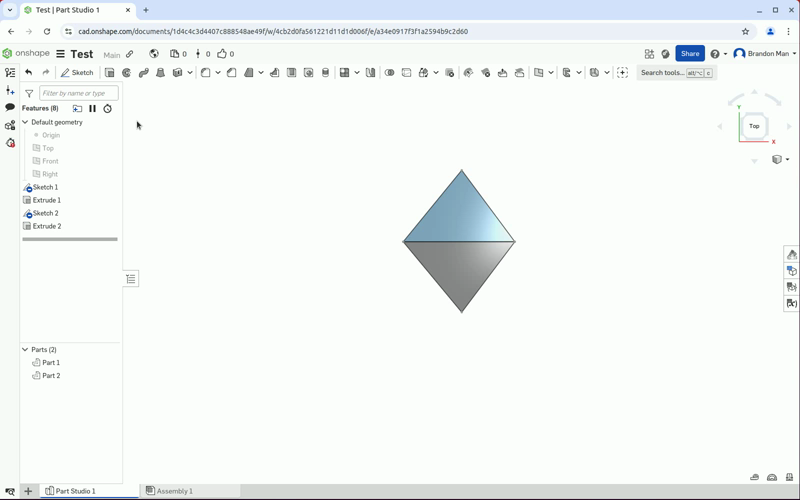
key(shift+7)
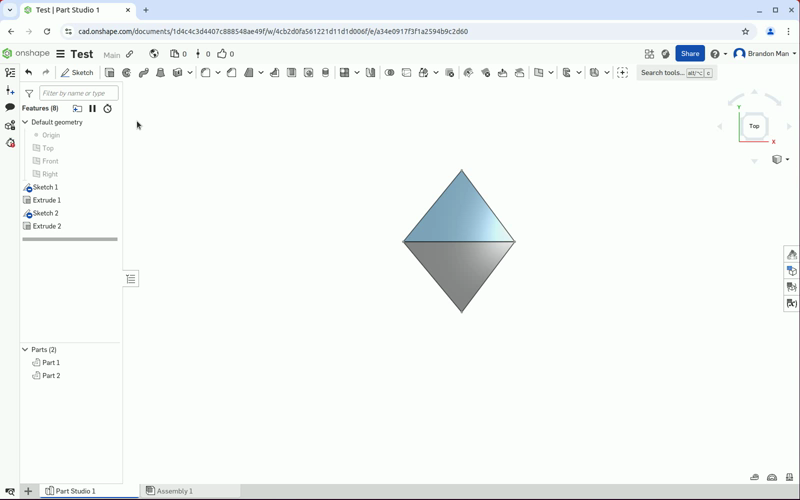
key(up, 3)
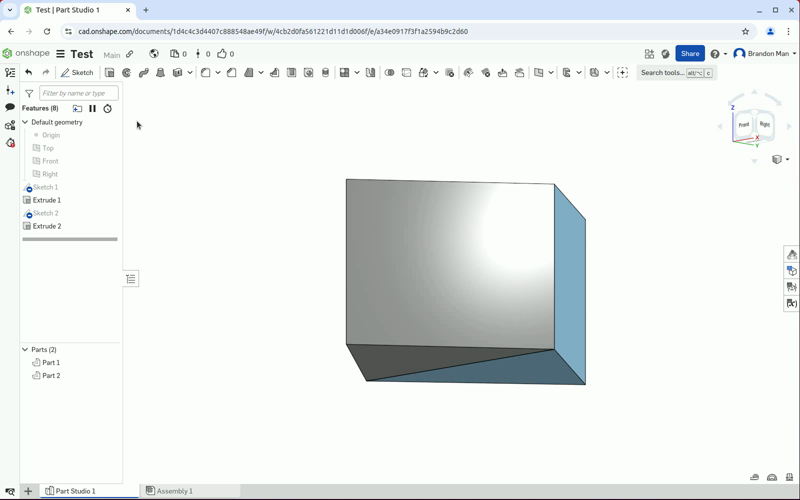
key(left, 3)
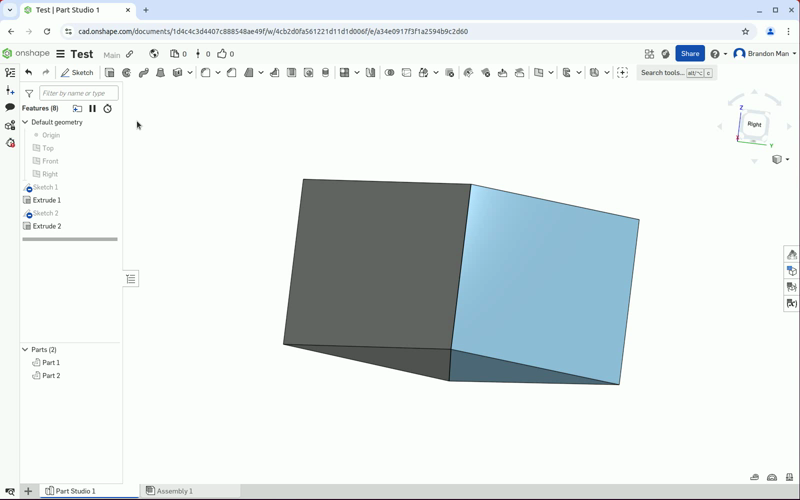
key(right, 3)
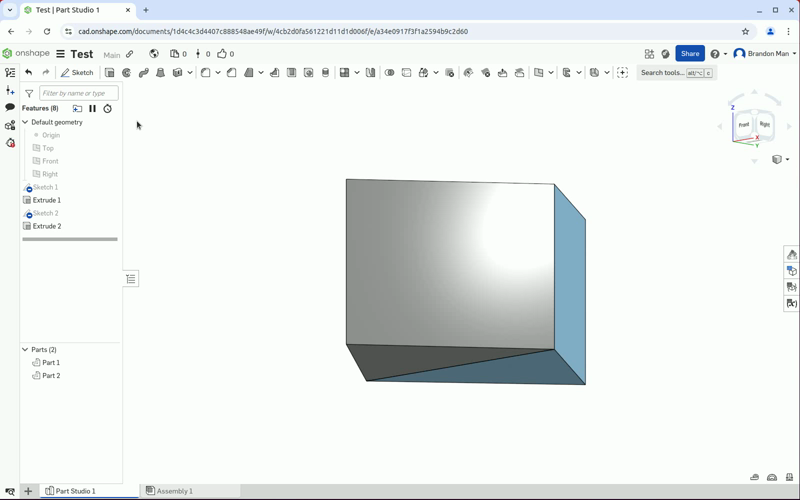
key(down, 3)
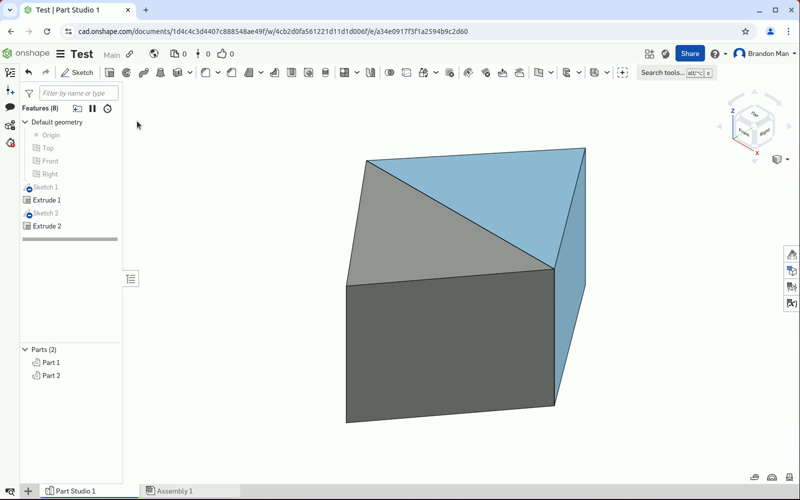
mouse_move(73, 189)
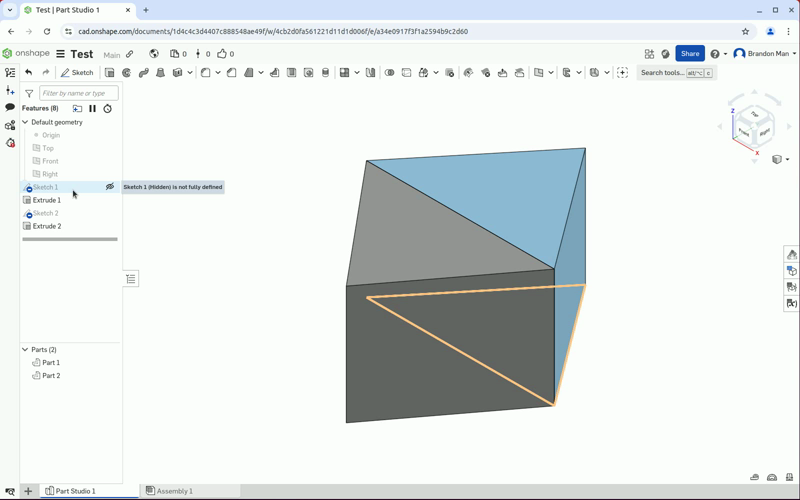
click(73, 189)